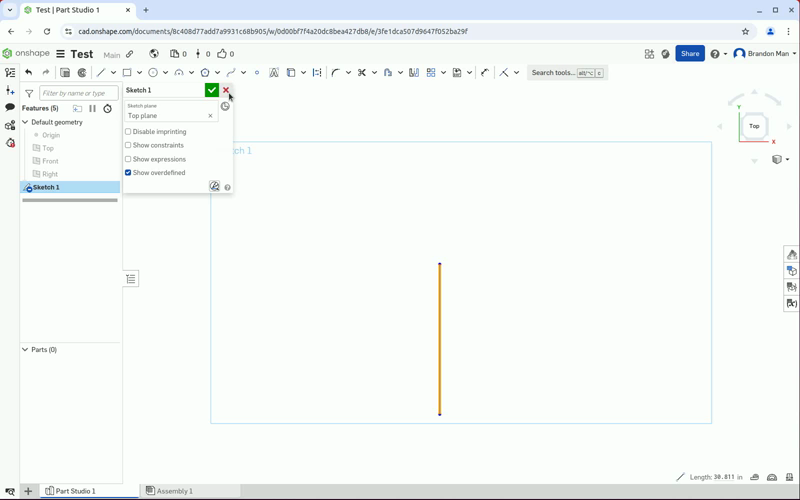
key(shift+h)
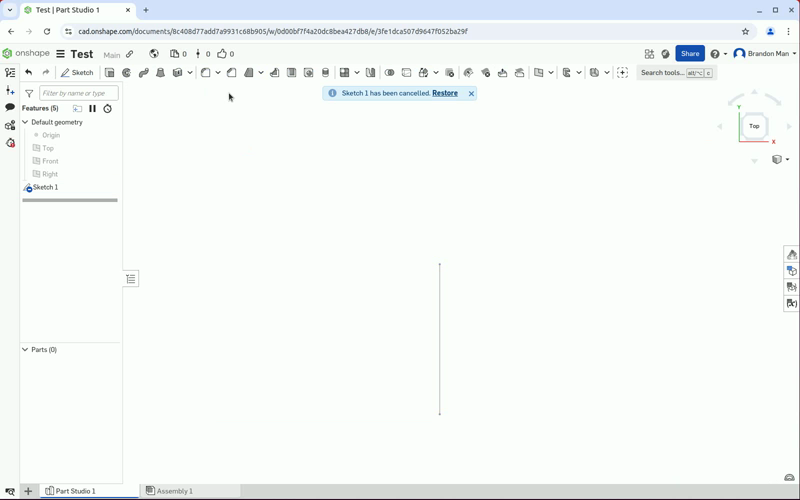
key(shift+s)
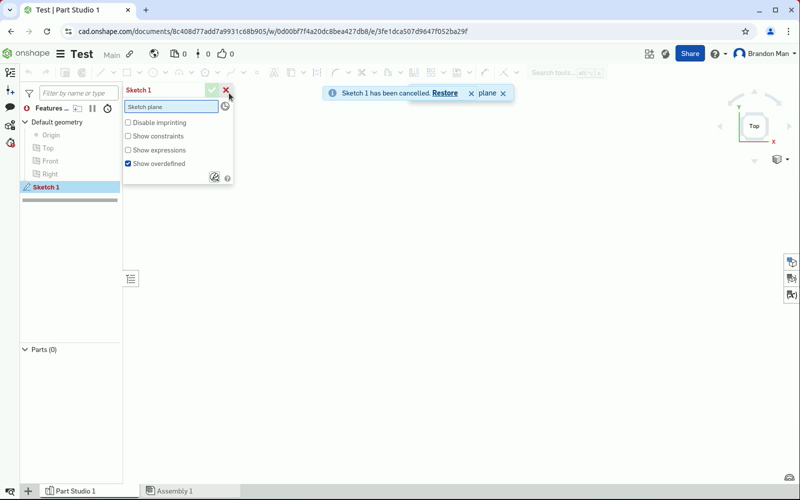
mouse_move(73, 150)
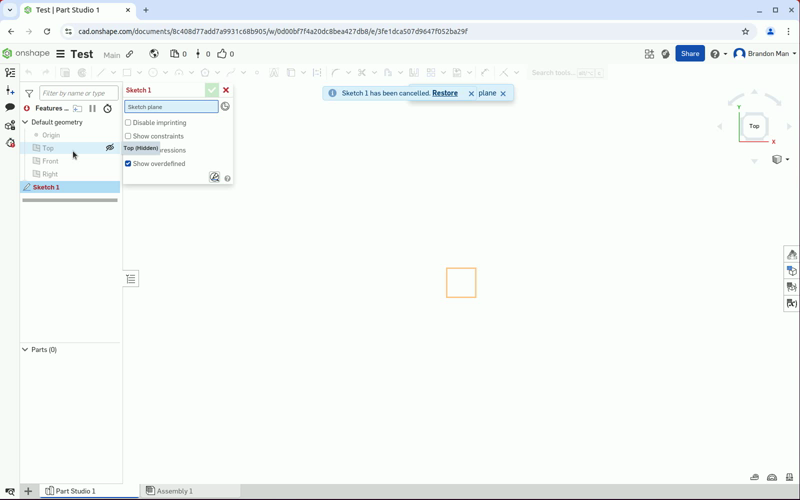
click(73, 150)
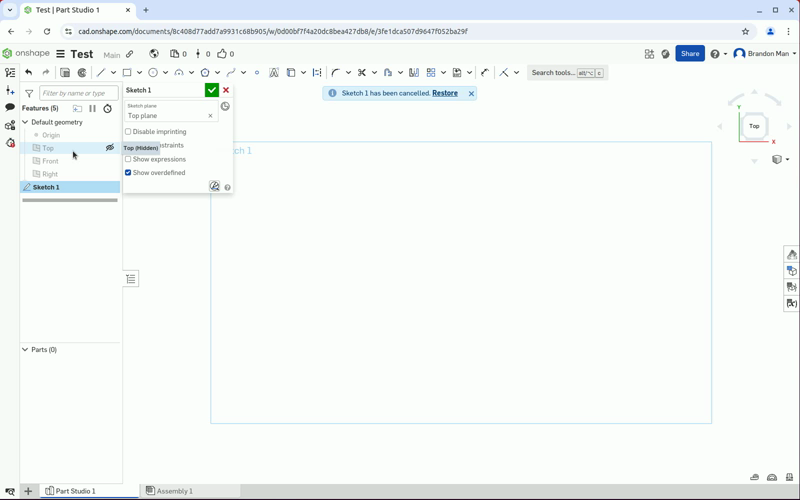
mouse_move(73, 352)
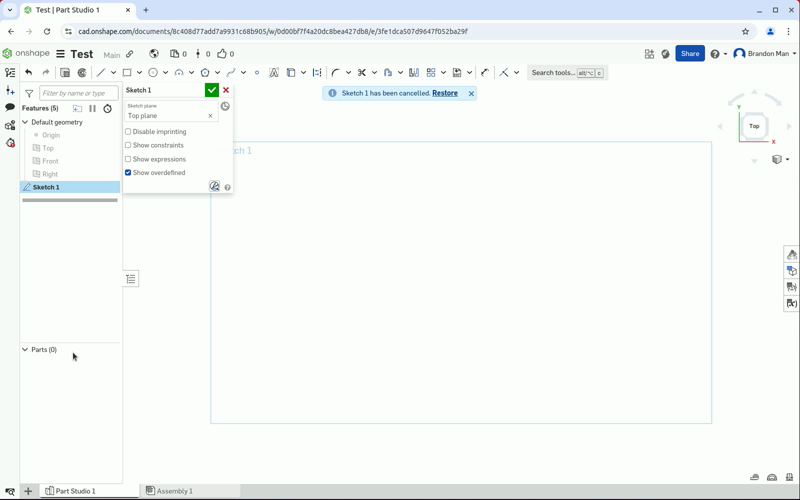
key(y)
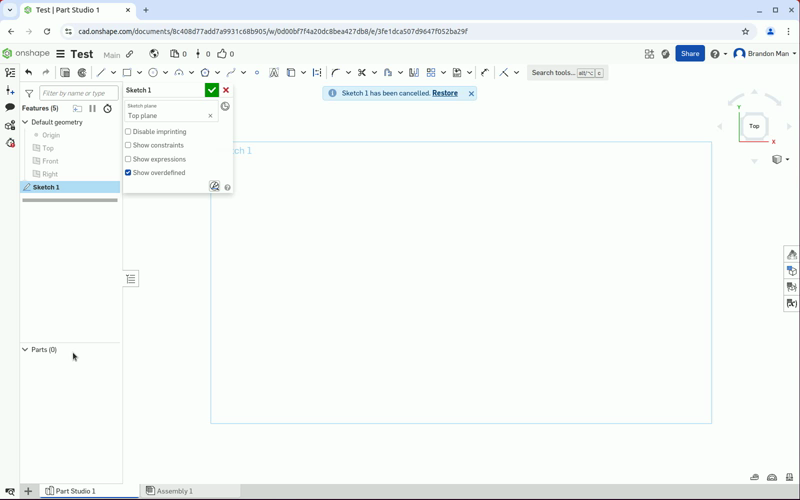
key(c)
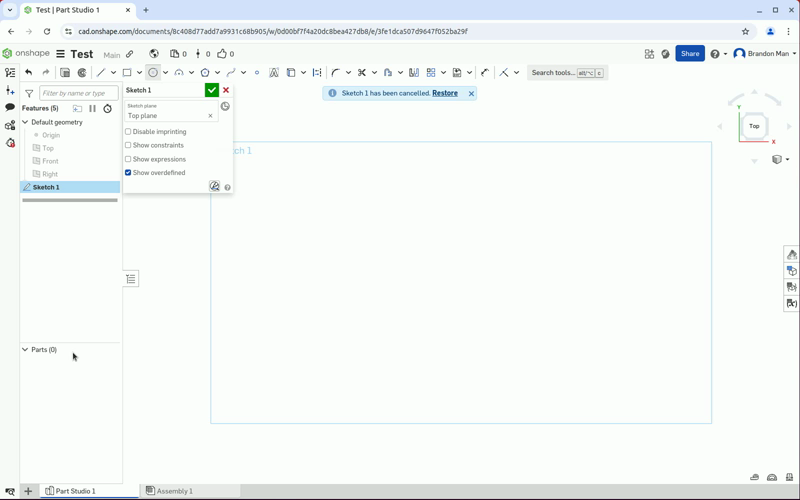
key_down(shift)
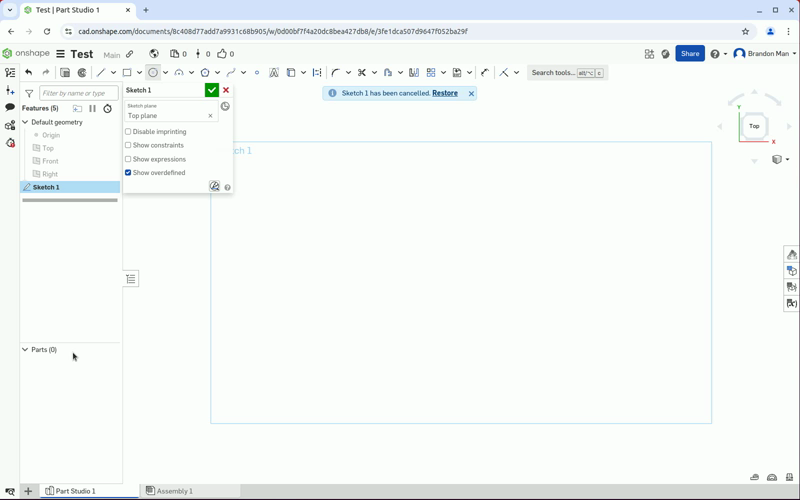
mouse_move(460, 282)
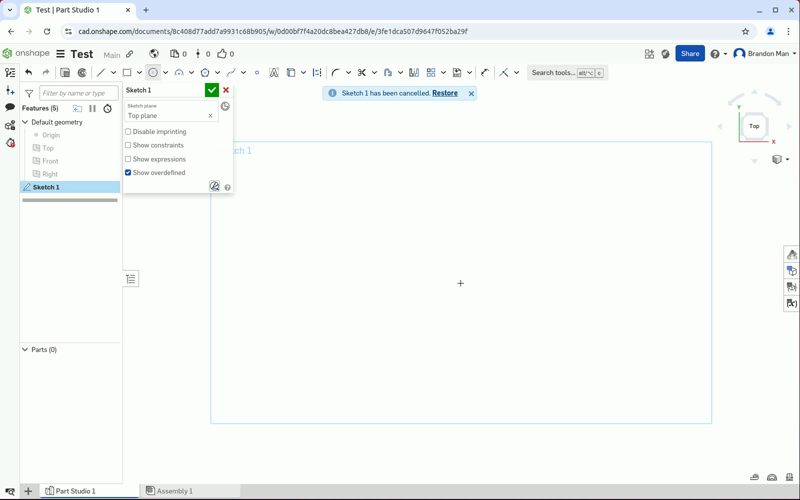
click(460, 282)
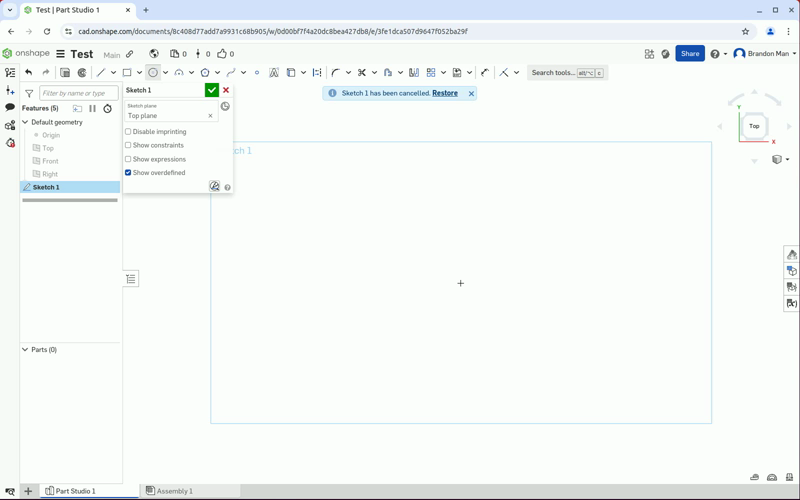
key_up(shift)
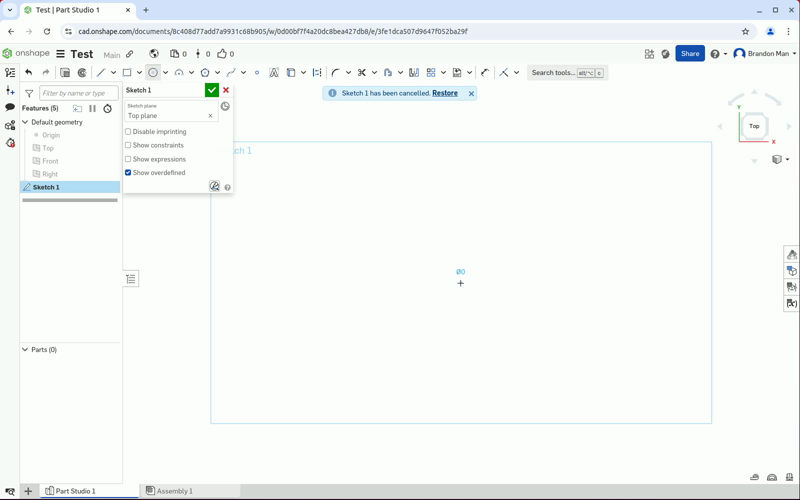
mouse_move(566, 282)
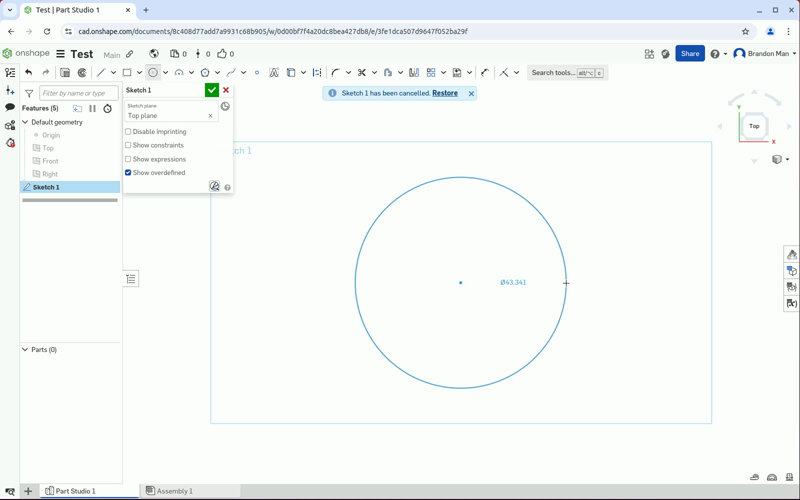
click(566, 282)
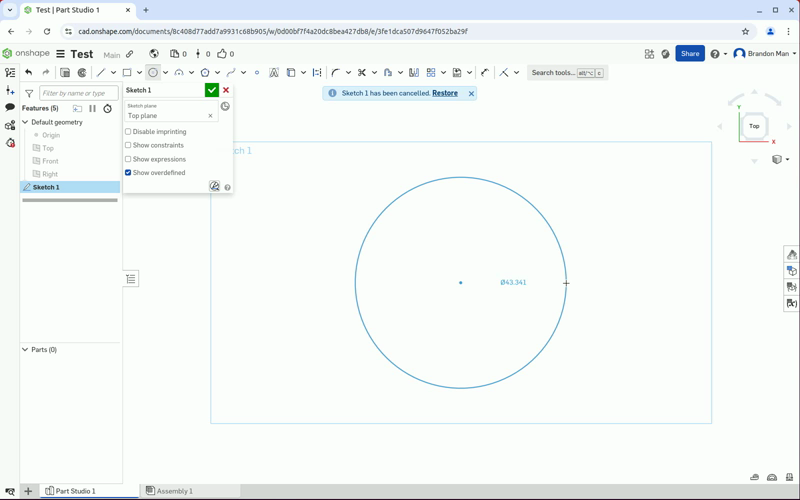
key(esc)
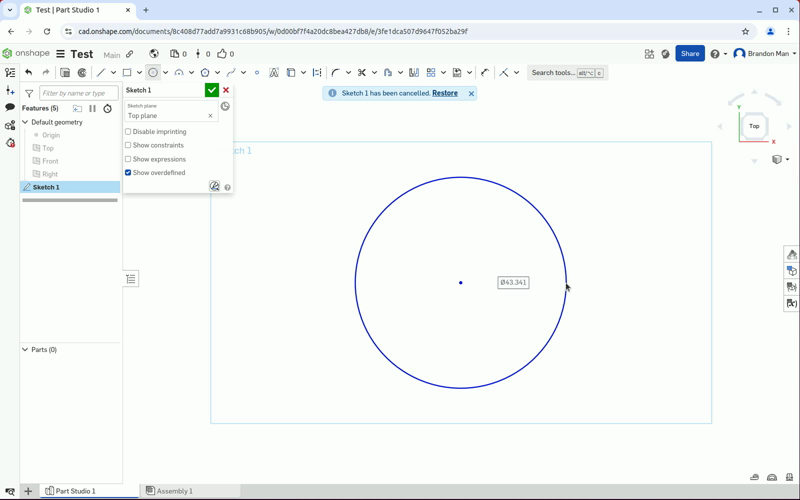
key(c)
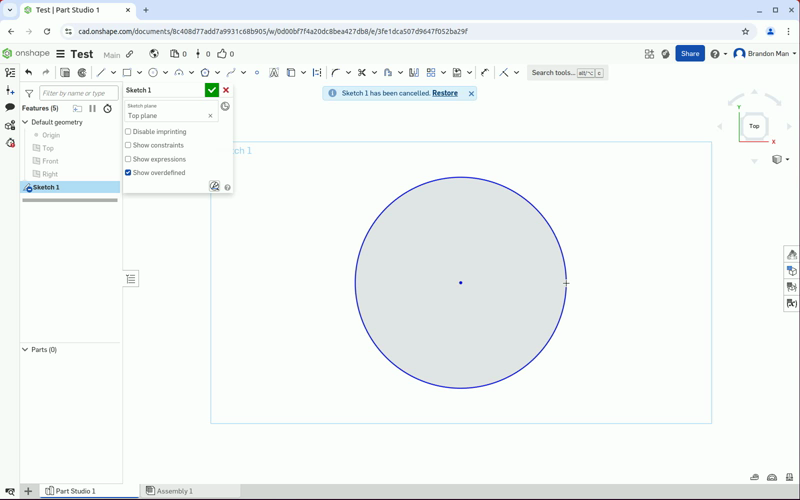
key_down(shift)
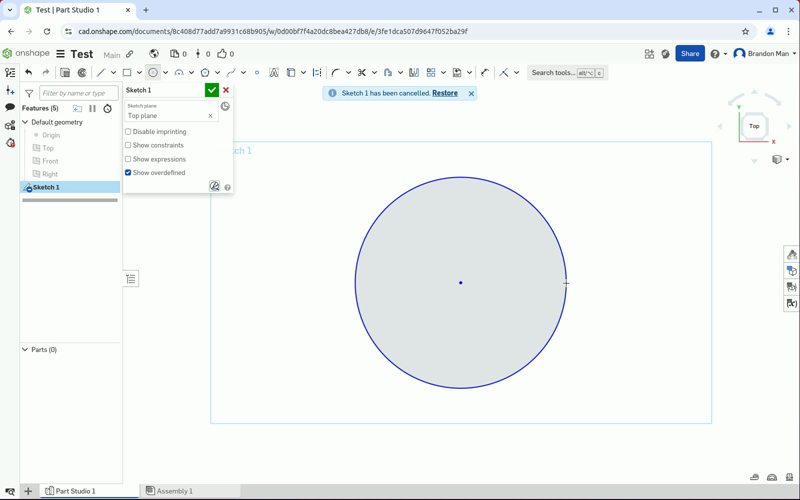
mouse_move(460, 282)
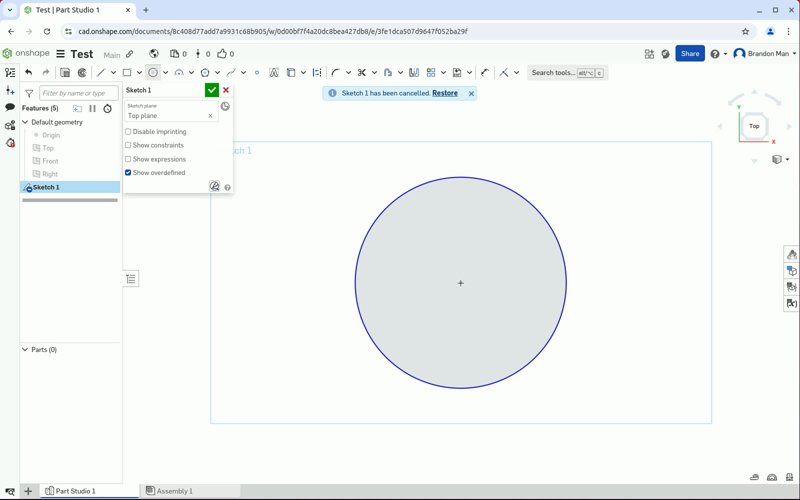
click(460, 282)
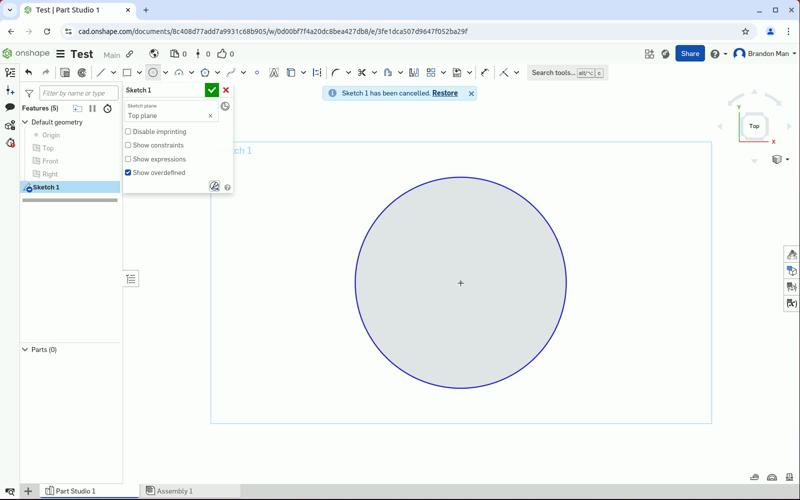
key_up(shift)
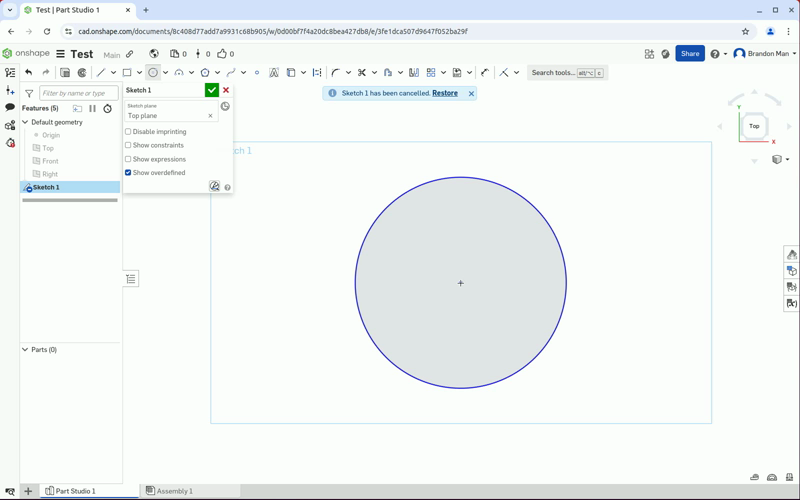
mouse_move(546, 282)
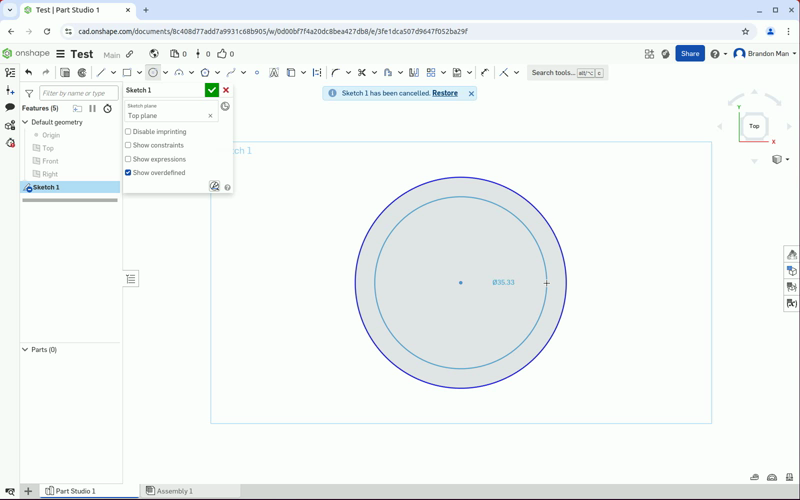
click(546, 282)
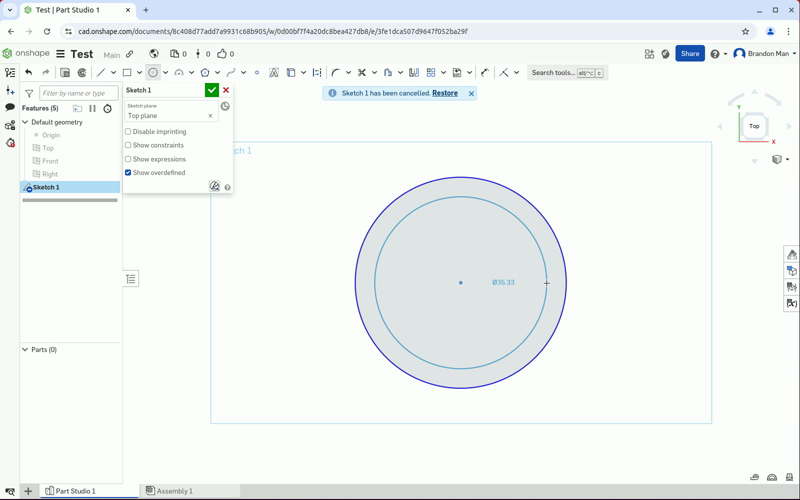
key(esc)
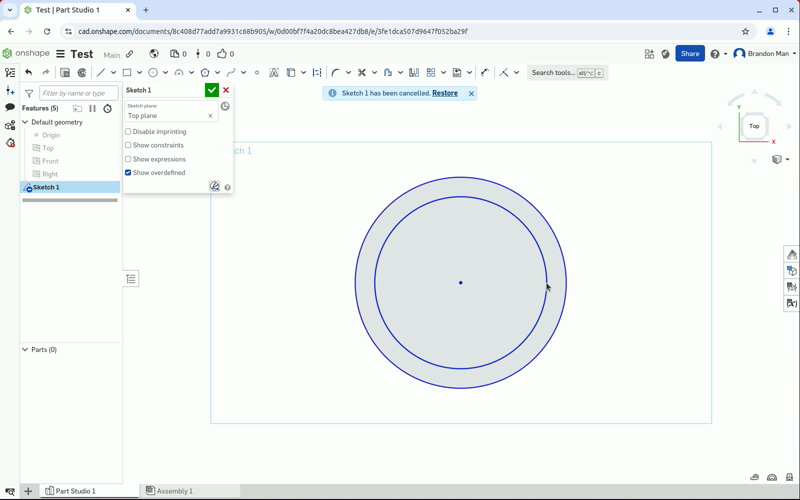
mouse_move(427, 371)
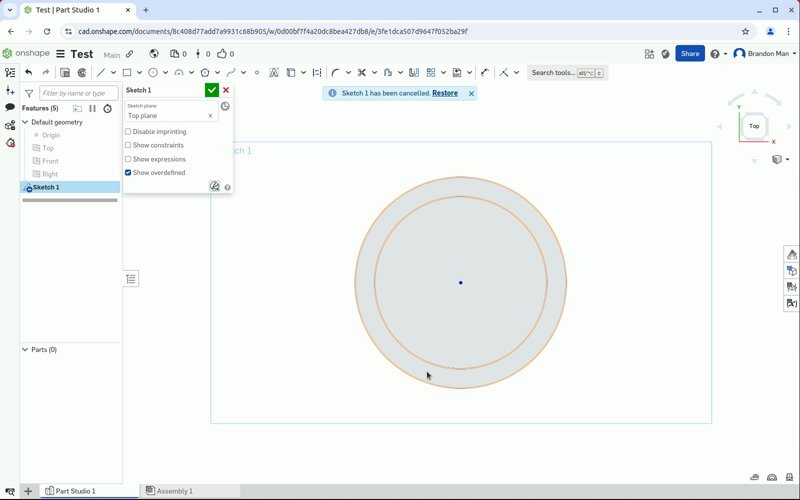
click(427, 371)
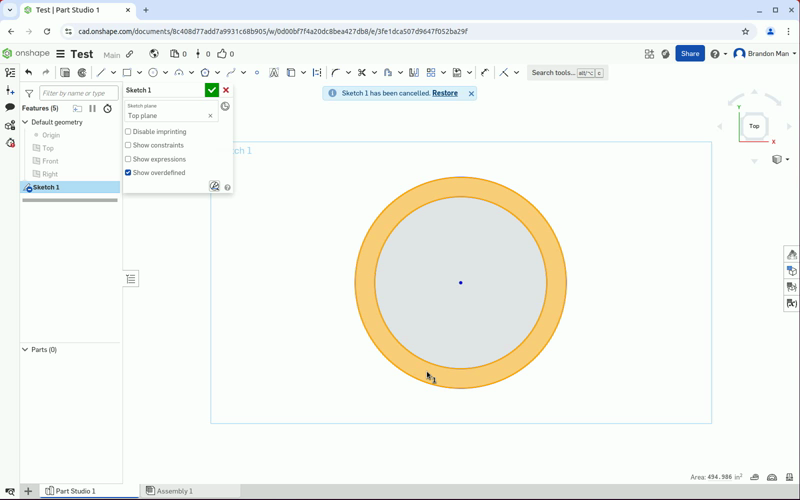
mouse_move(73, 352)
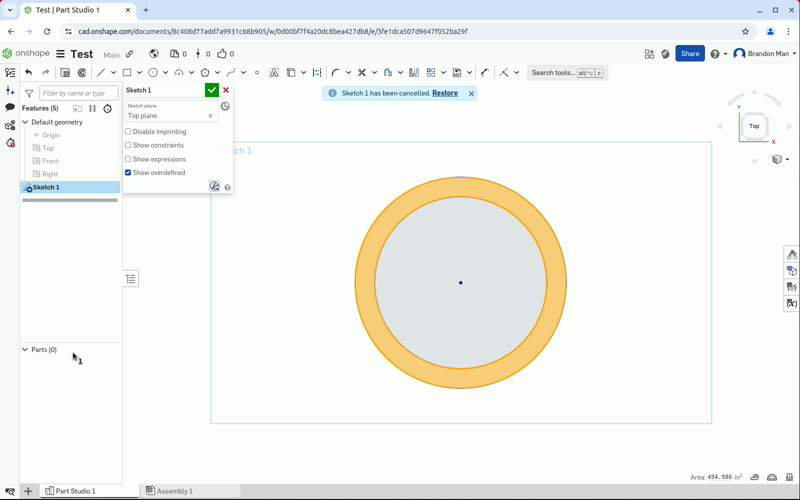
key(shift+y)
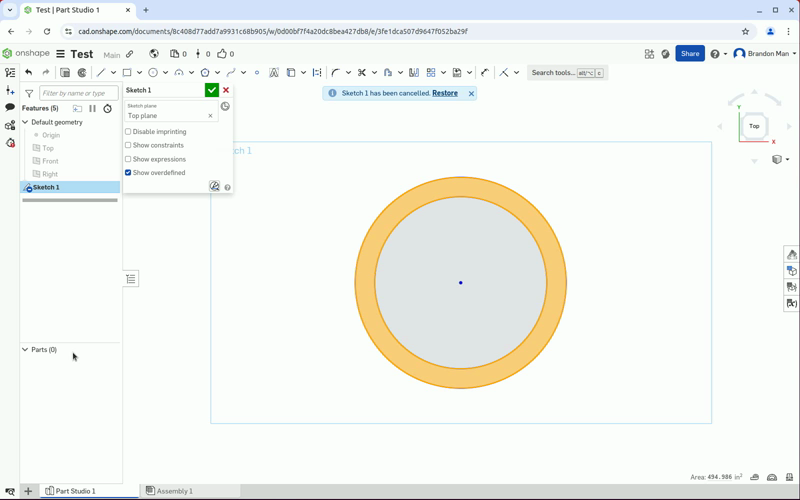
key(shift+e)
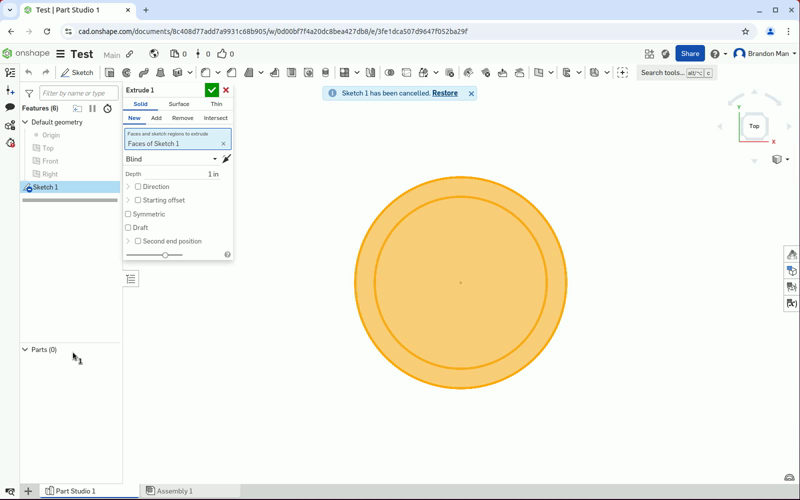
mouse_move(143, 106)
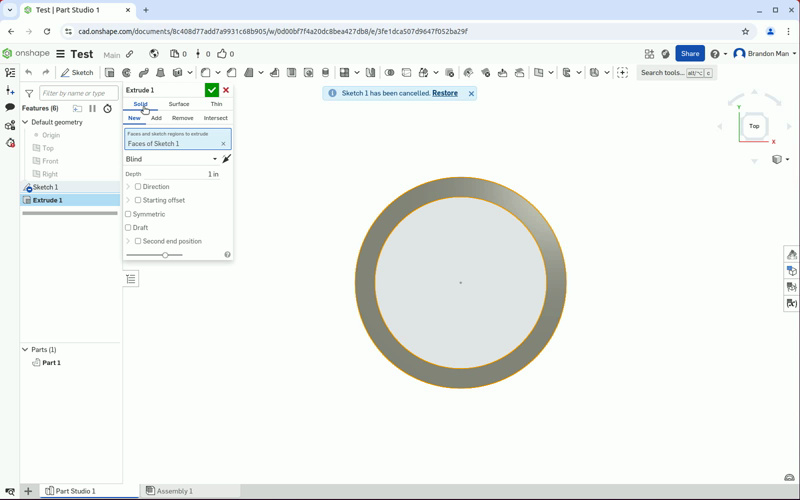
click(143, 106)
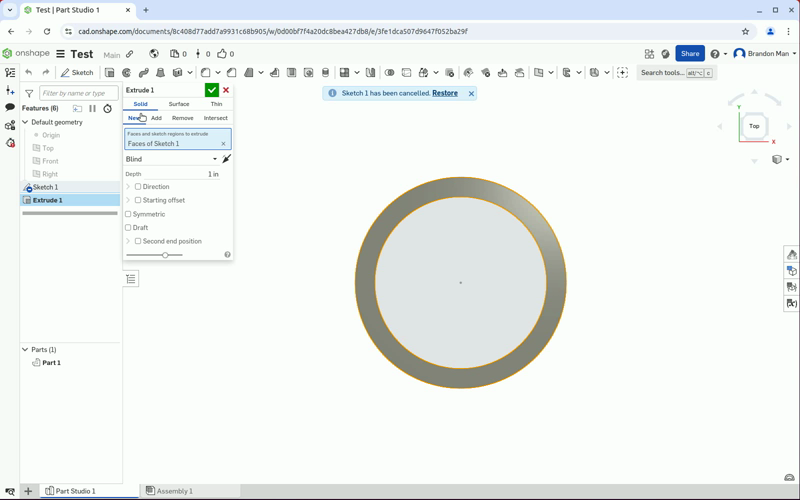
mouse_move(137, 120)
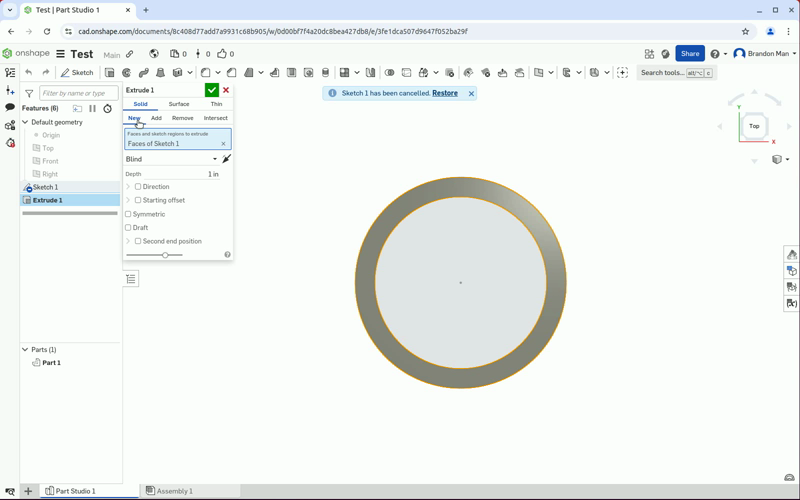
click(137, 120)
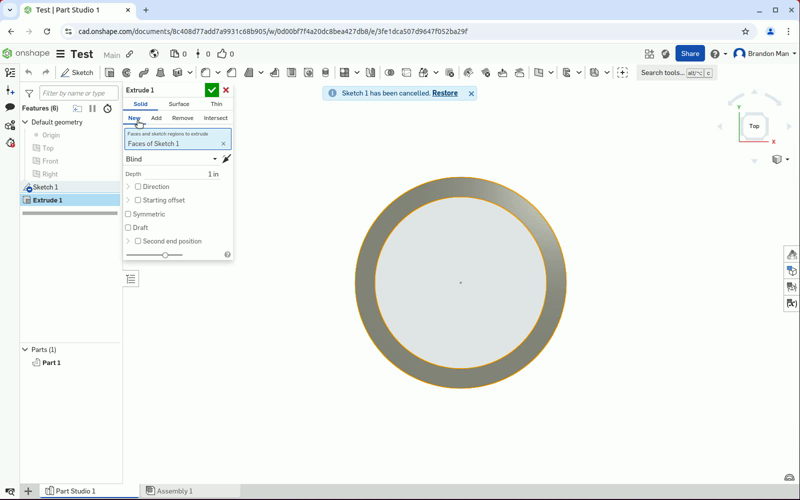
key(tab, 4)
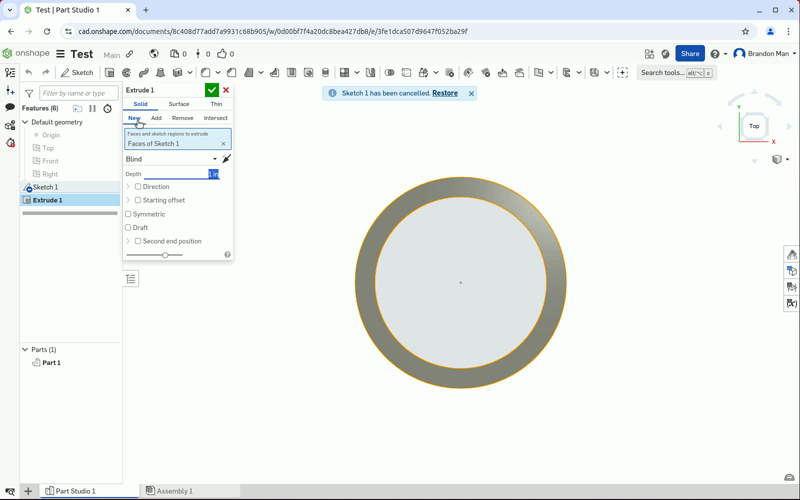
text(1.926)
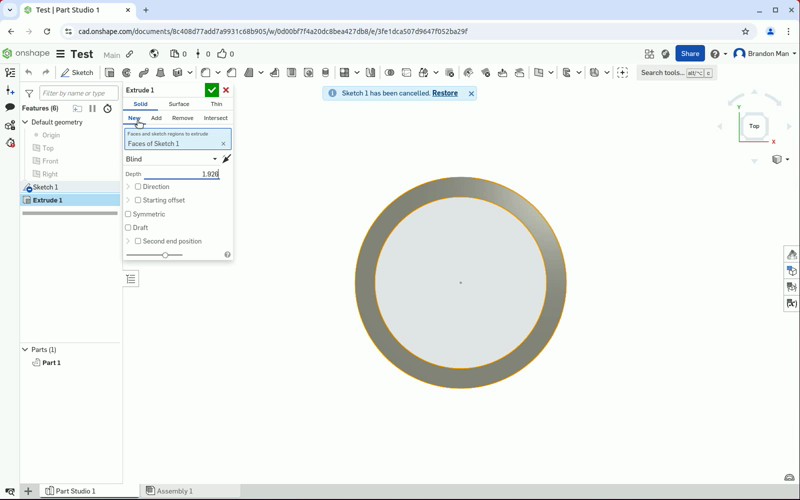
key(enter)
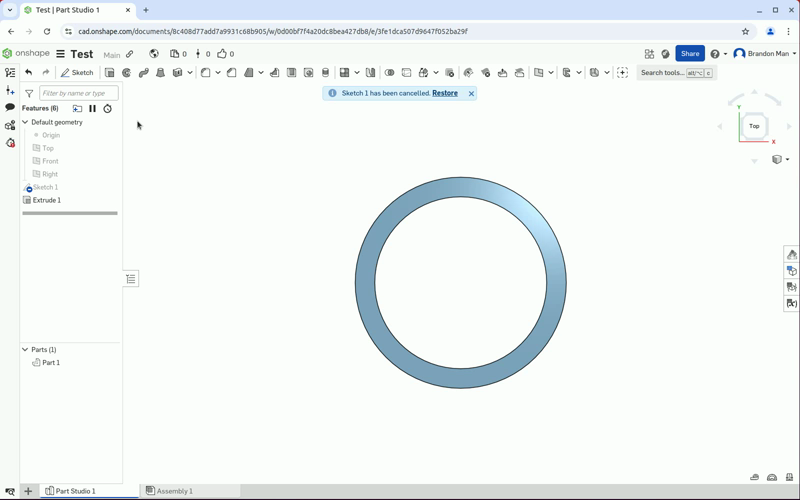
key(shift+h)
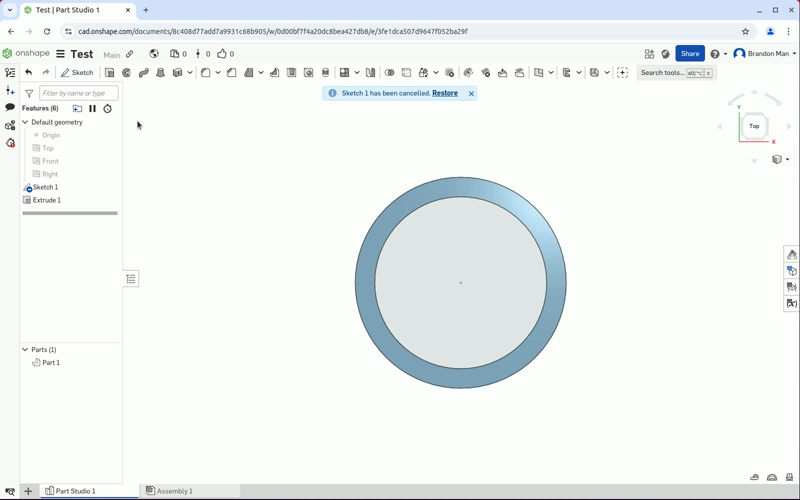
key(shift+h)
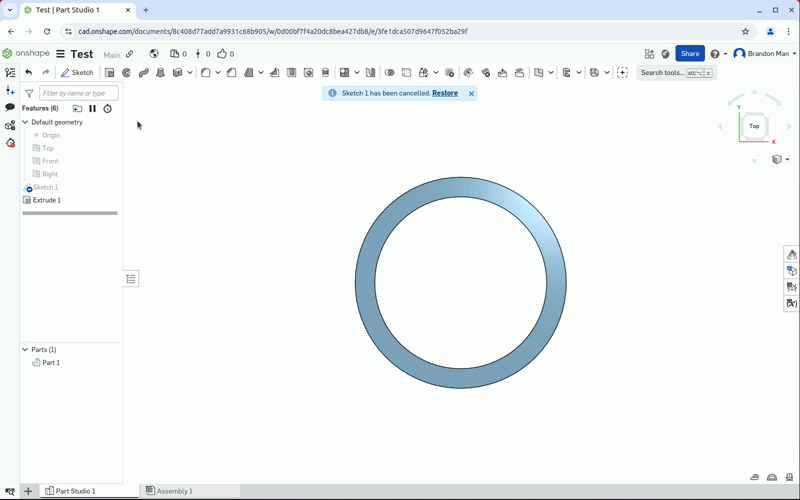
mouse_move(73, 189)
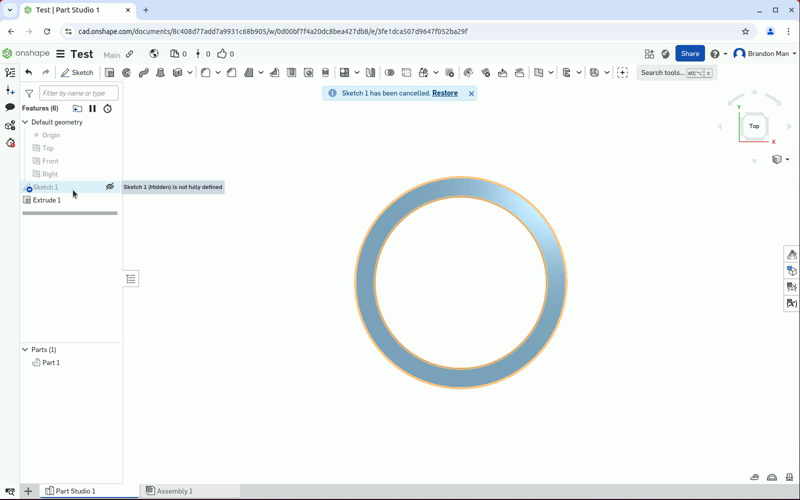
click(73, 189)
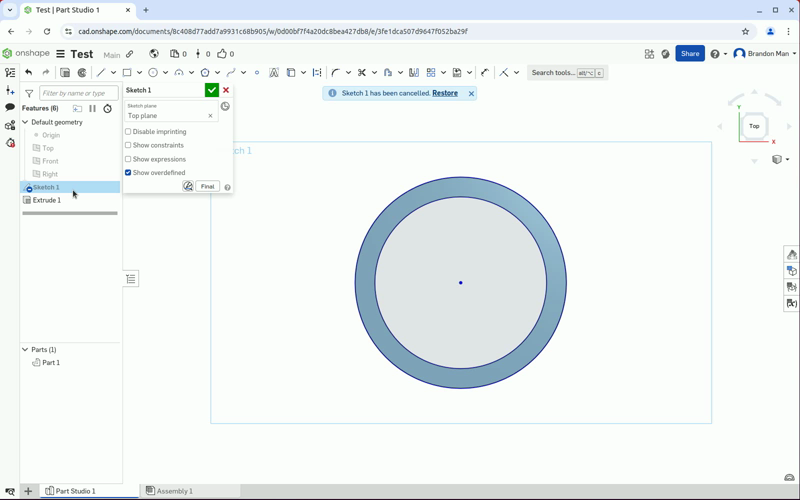
mouse_move(229, 92)
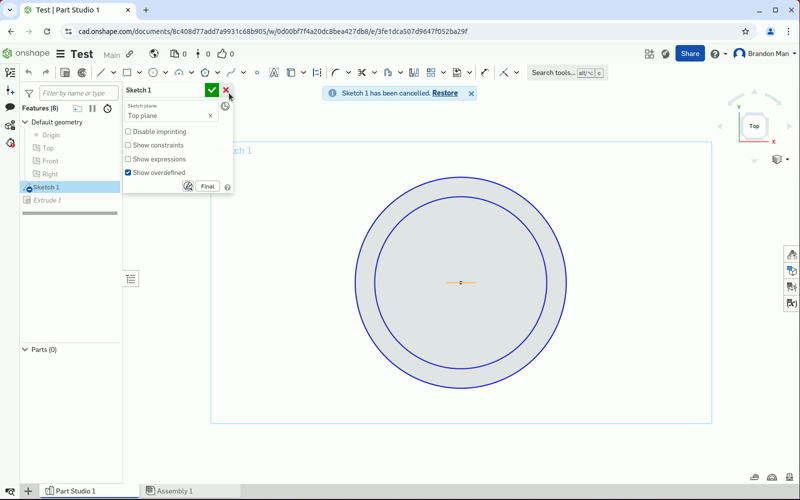
click(229, 92)
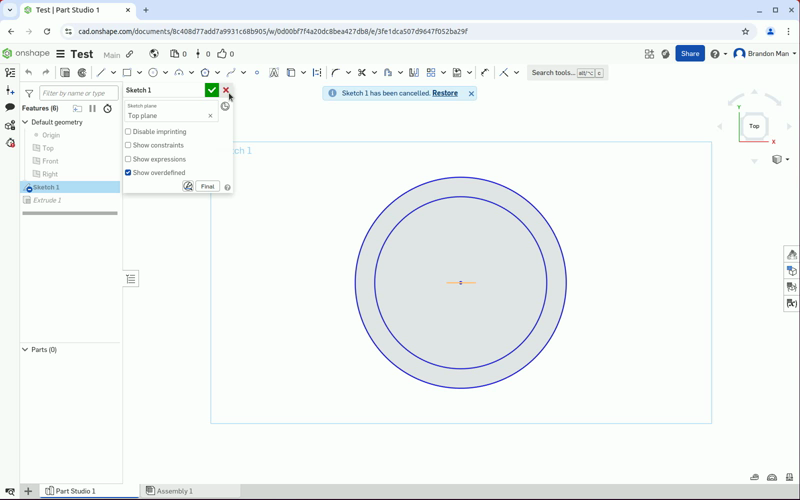
key(shift+s)
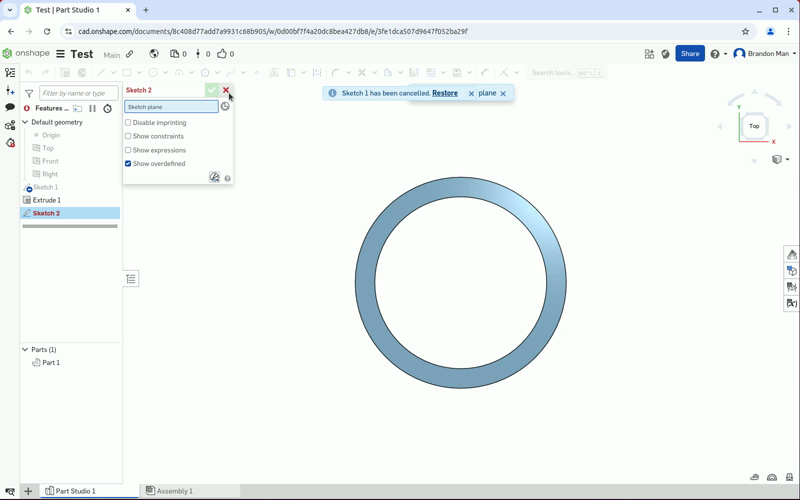
mouse_move(73, 150)
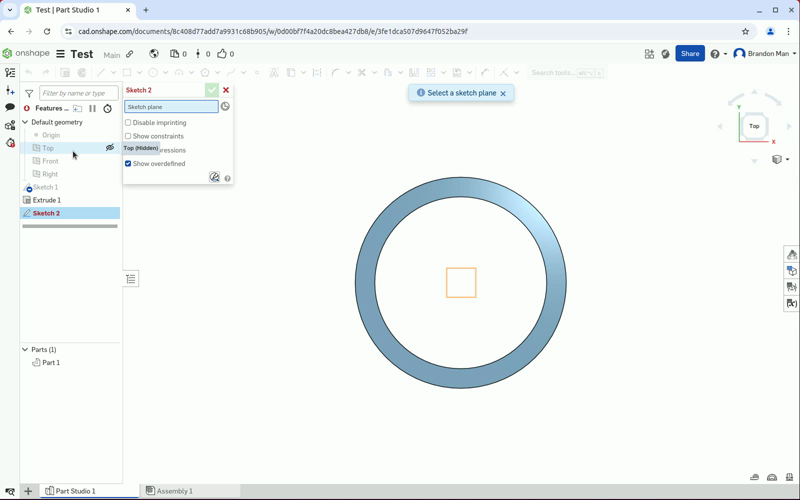
click(73, 150)
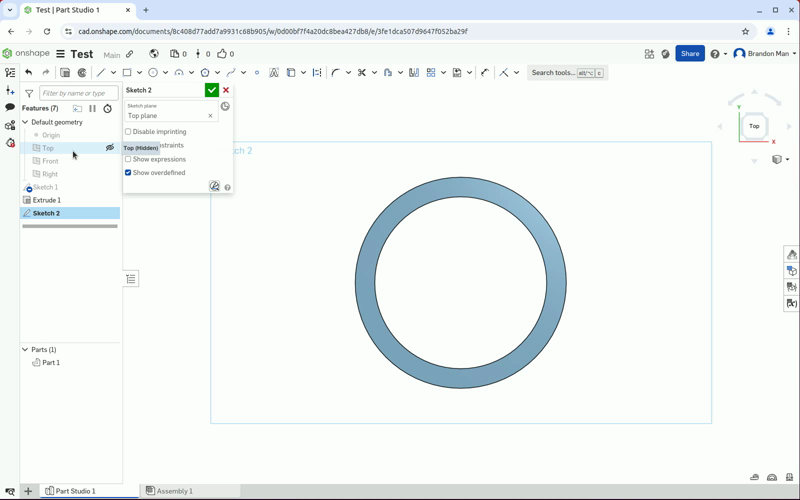
mouse_move(73, 352)
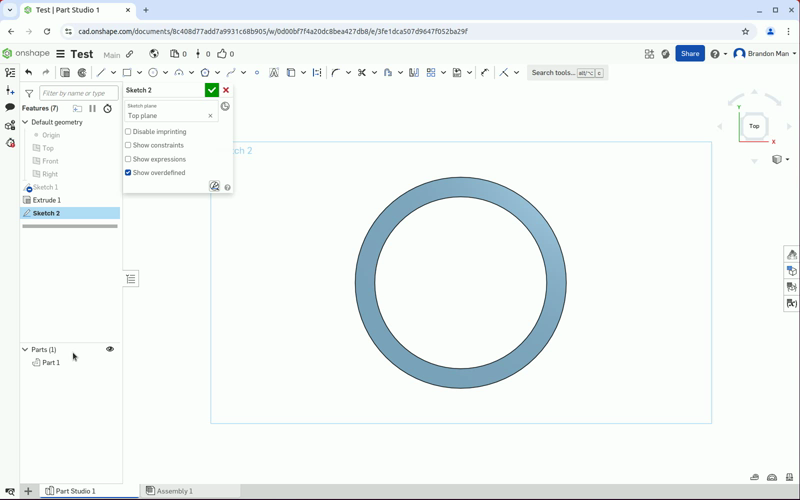
key(y)
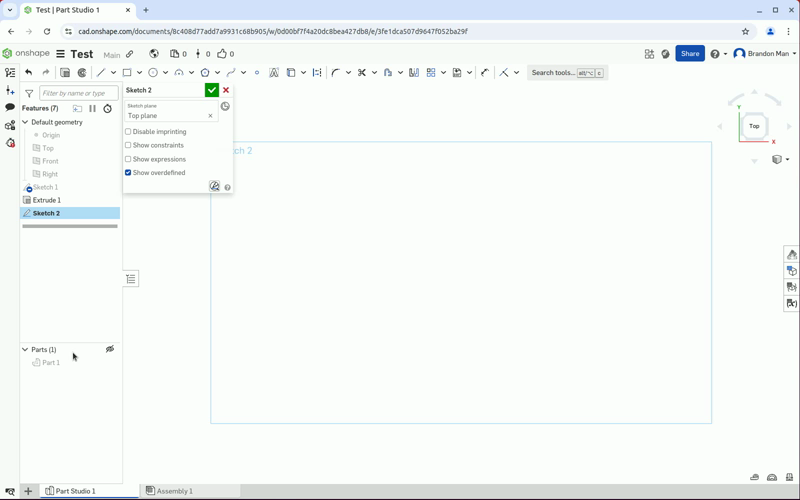
key(c)
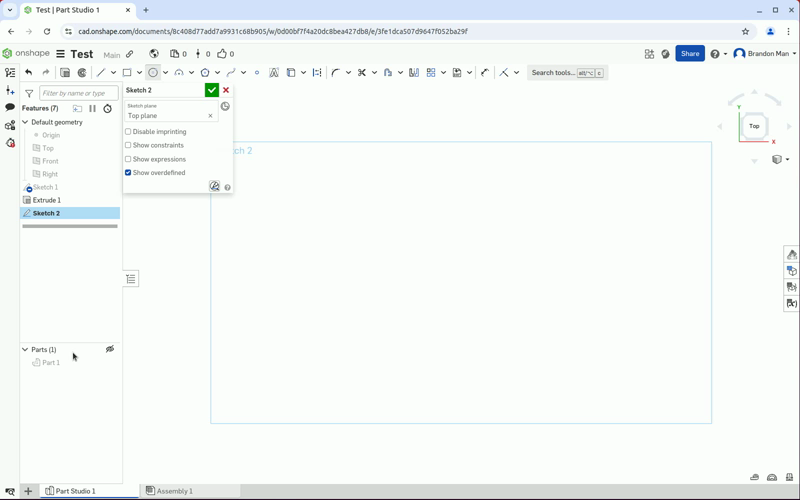
key_down(shift)
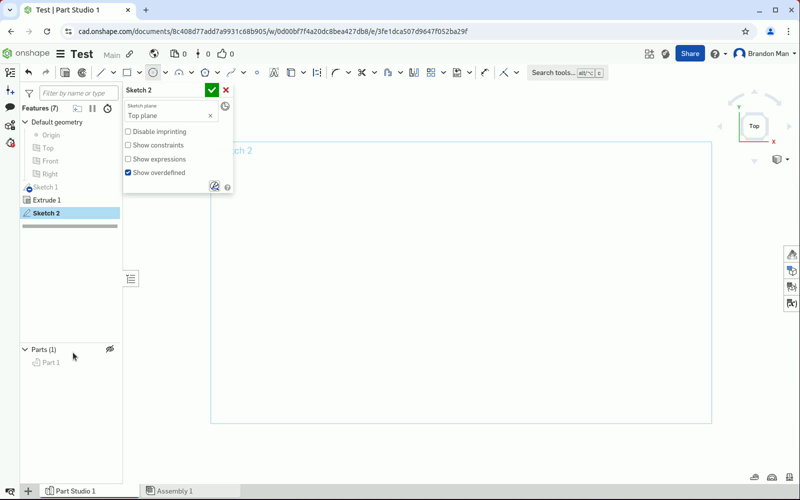
mouse_move(461, 282)
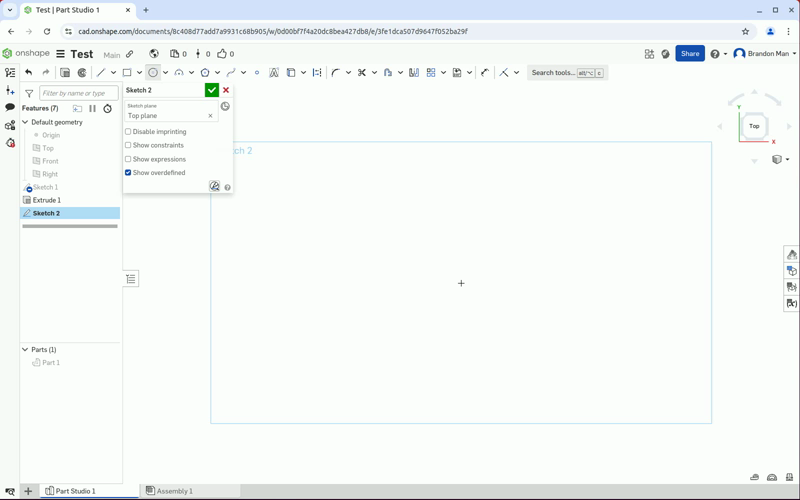
click(461, 282)
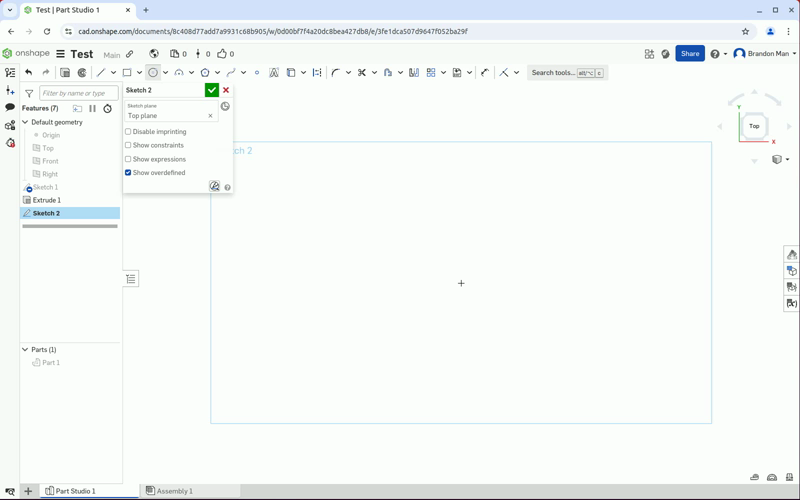
key_up(shift)
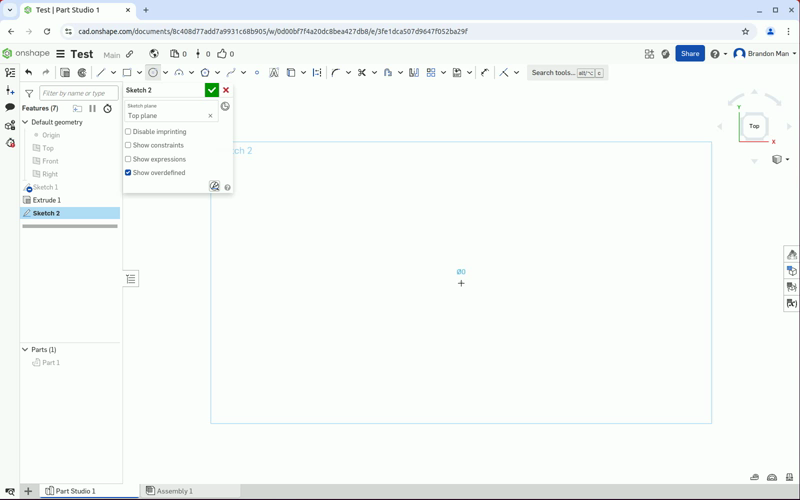
mouse_move(574, 282)
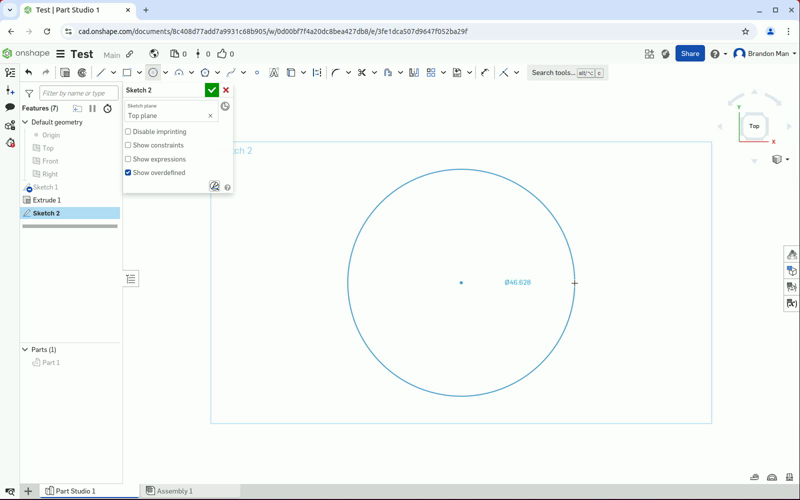
click(574, 282)
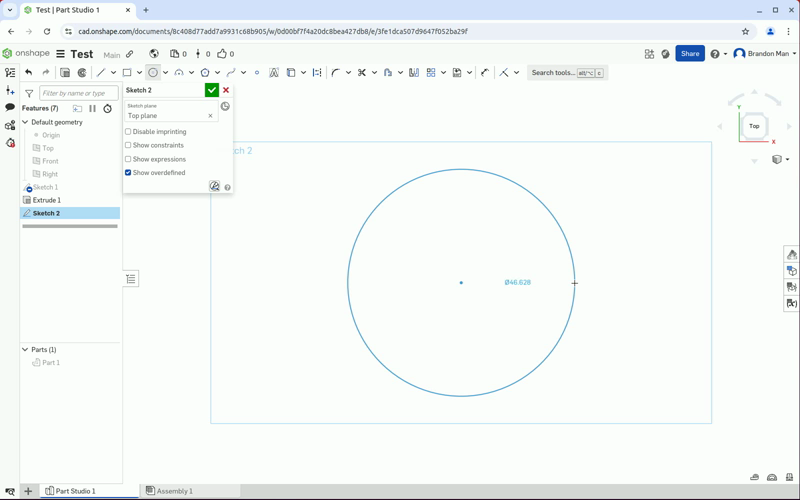
key(esc)
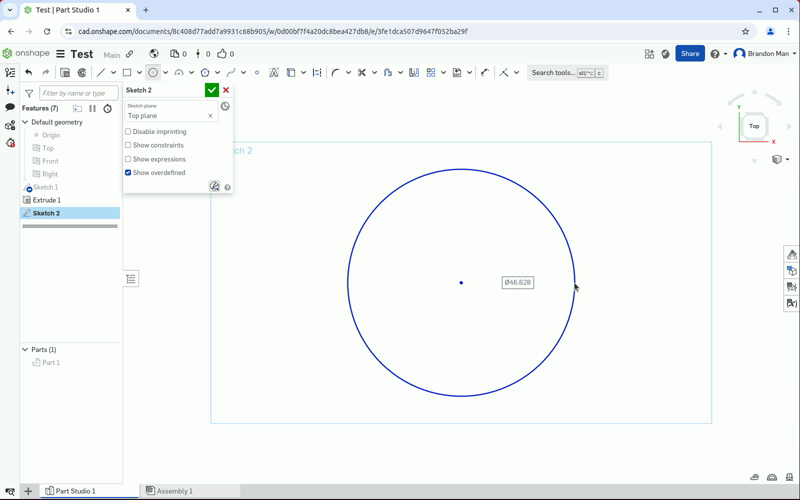
key(c)
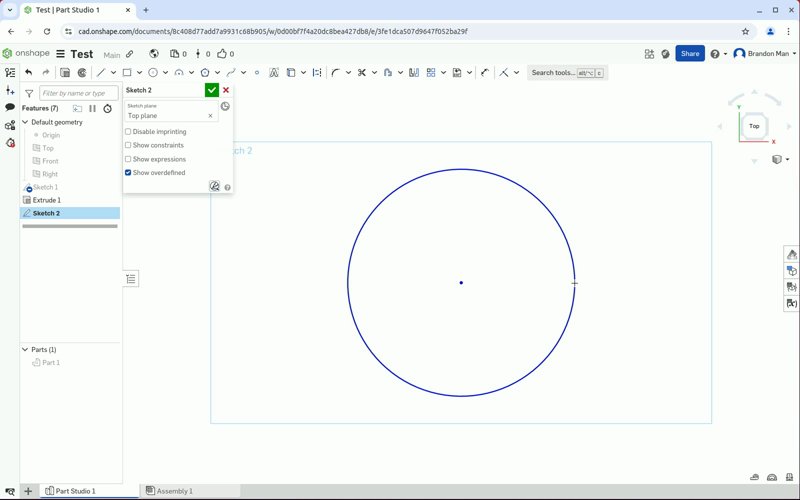
key_down(shift)
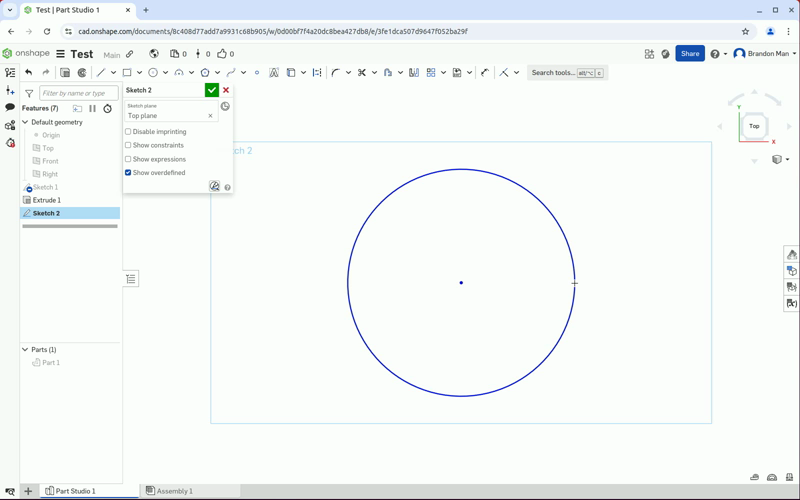
mouse_move(461, 282)
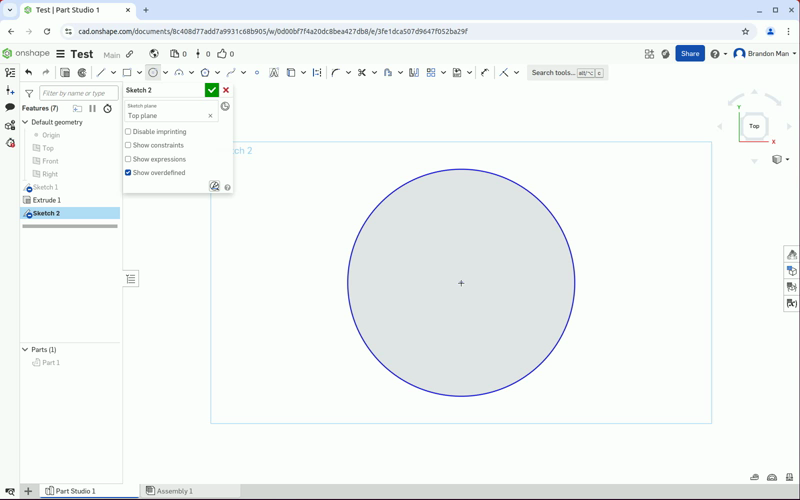
click(461, 282)
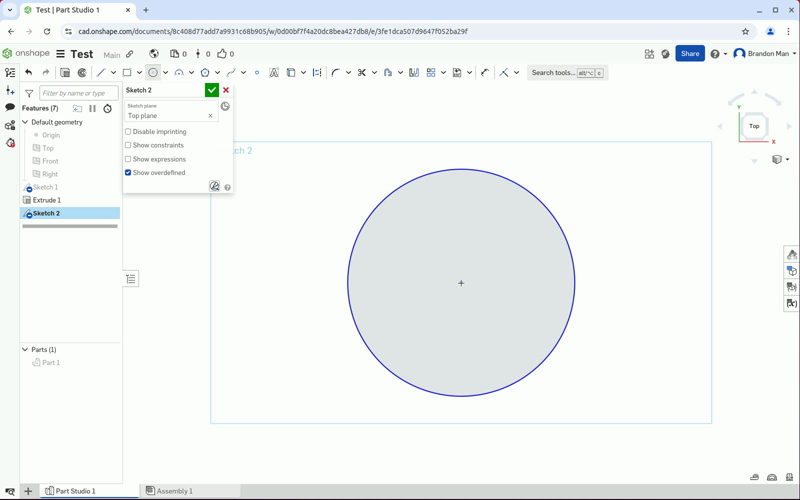
key_up(shift)
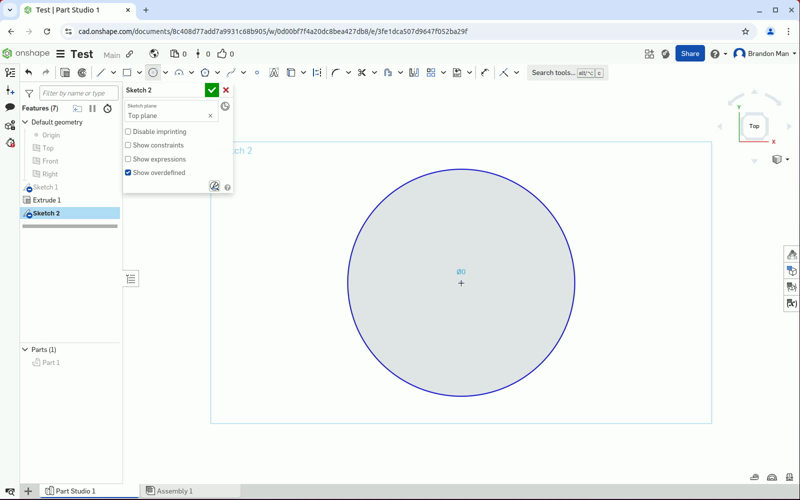
mouse_move(565, 282)
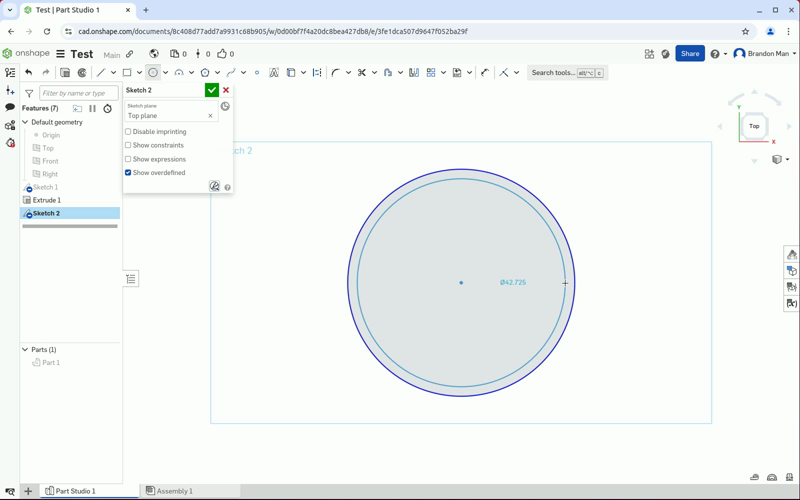
click(565, 282)
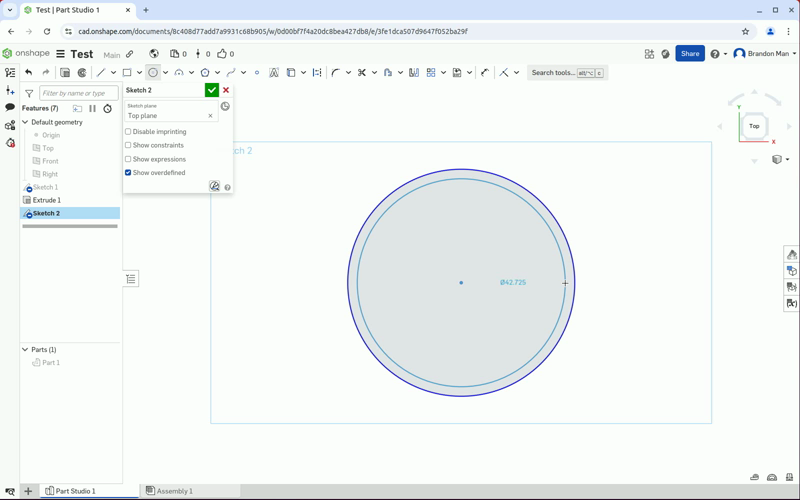
key(esc)
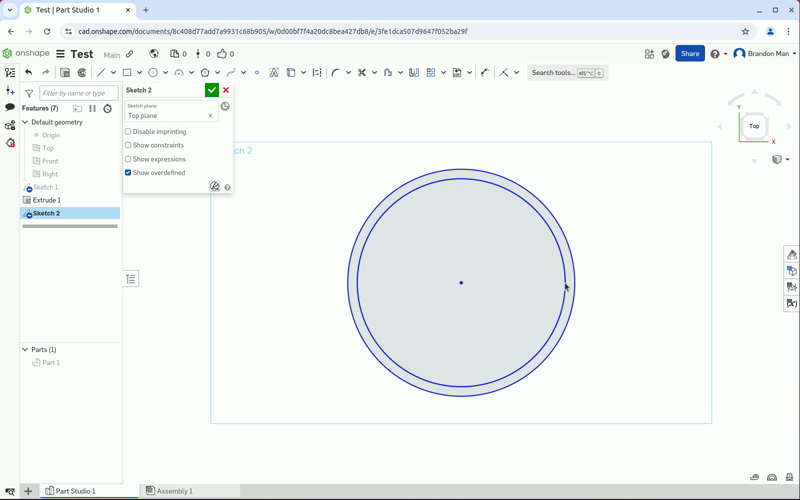
mouse_move(418, 183)
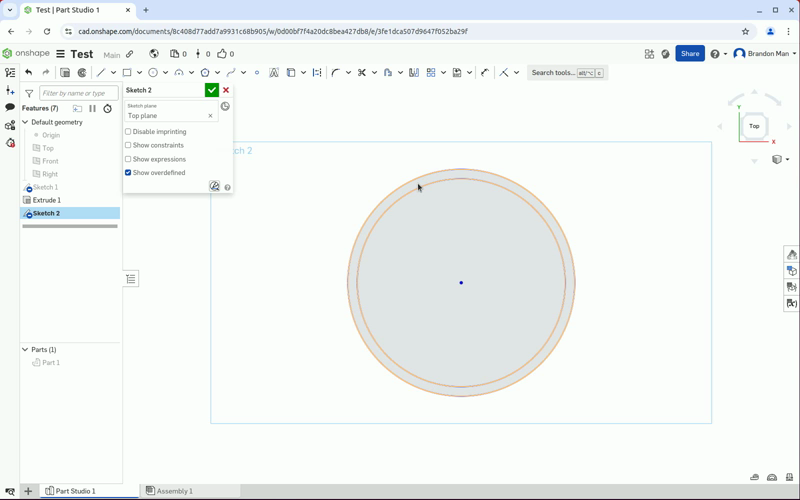
click(418, 183)
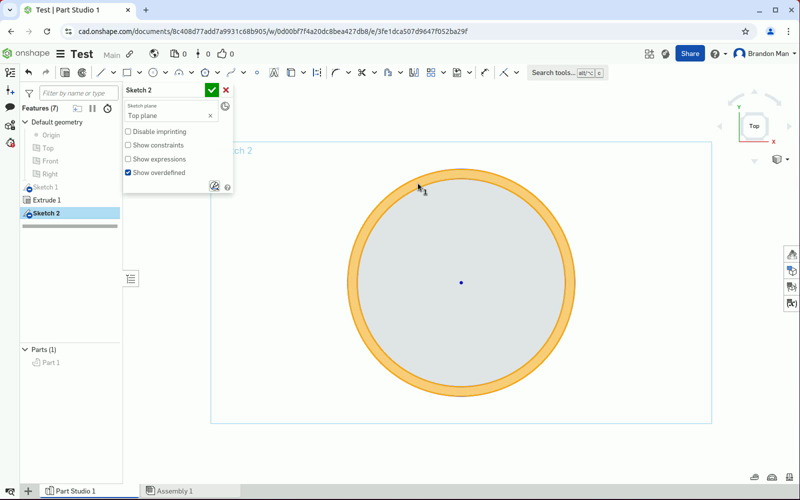
mouse_move(73, 352)
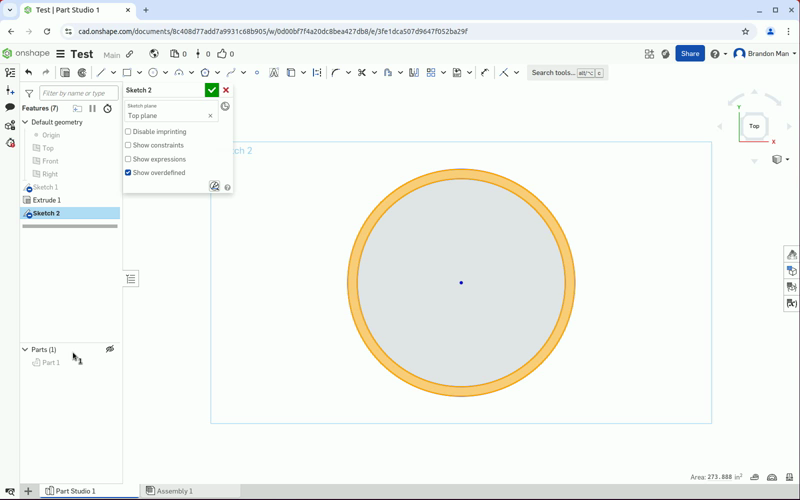
key(shift+y)
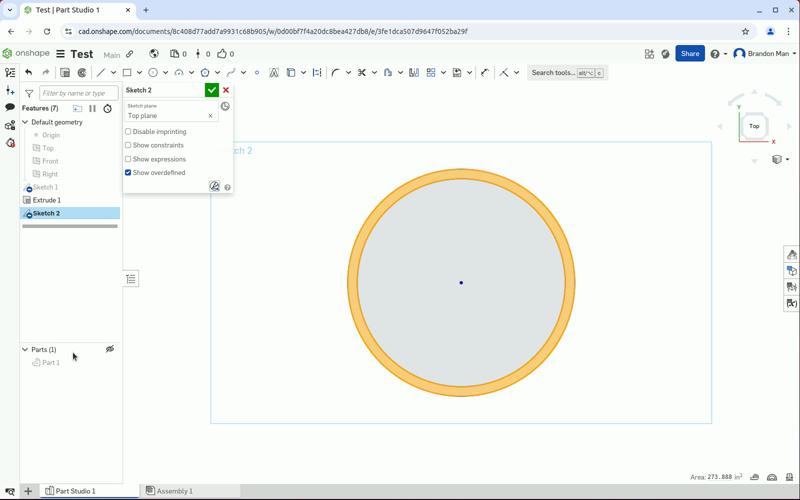
key(shift+e)
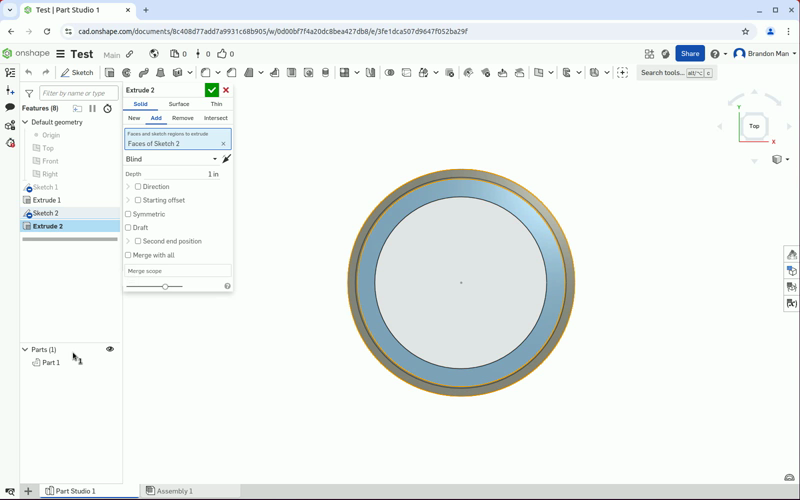
mouse_move(143, 106)
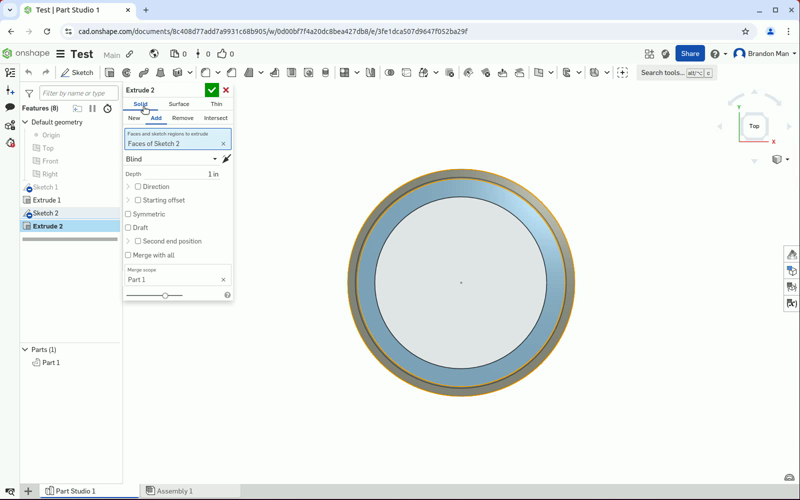
click(143, 106)
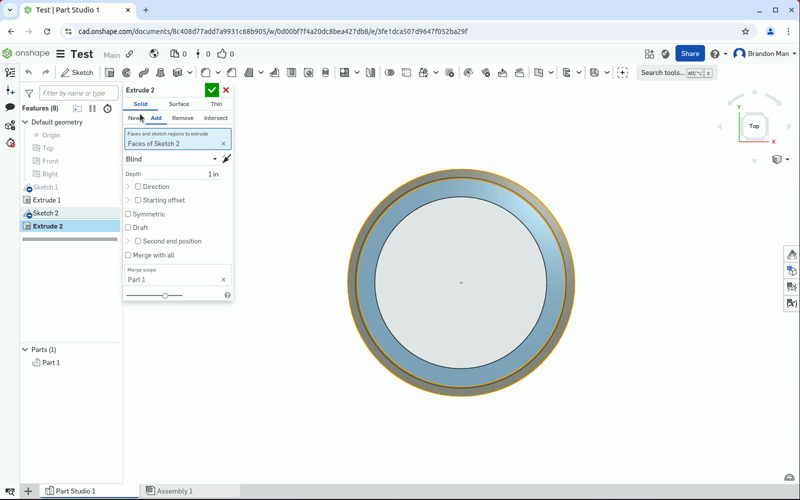
mouse_move(137, 120)
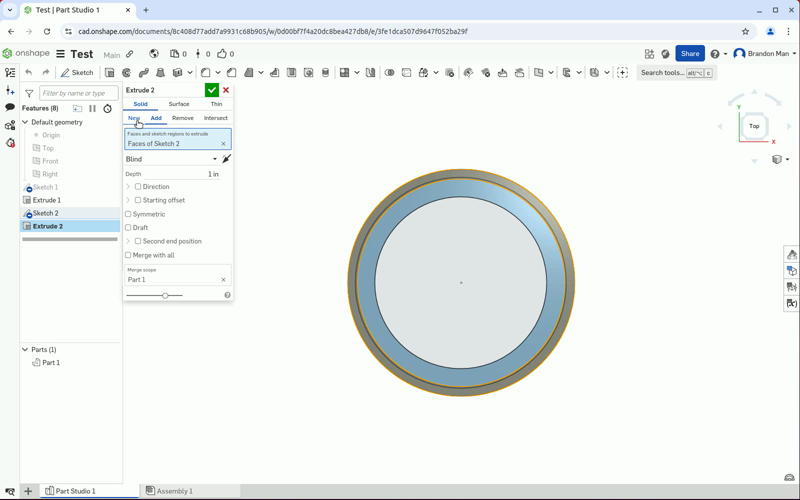
click(137, 120)
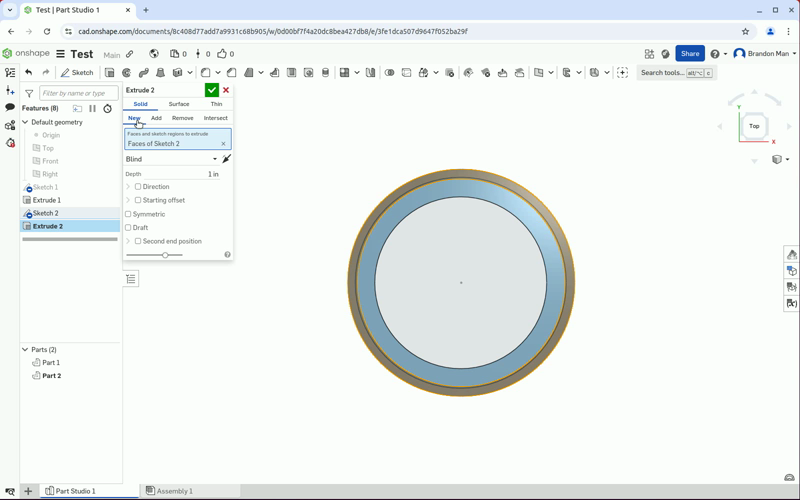
key(tab, 4)
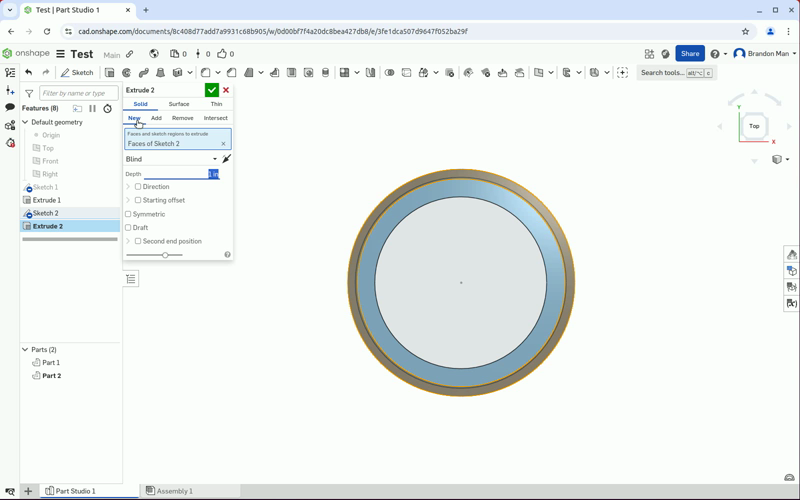
text(9.147)
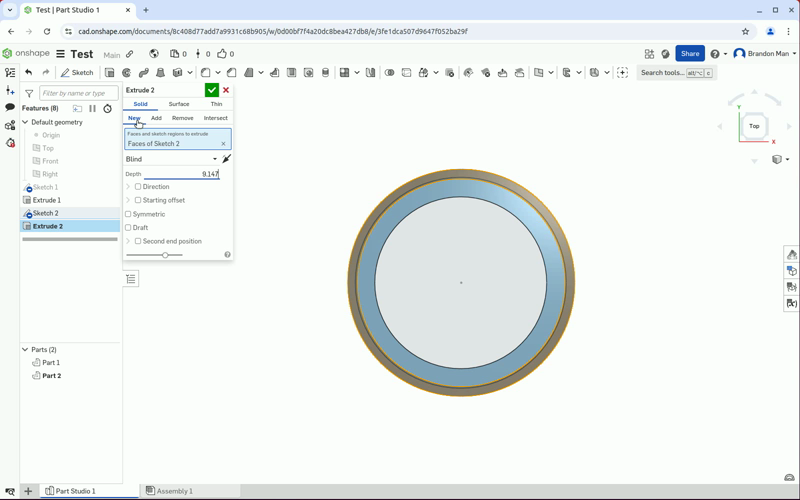
key(enter)
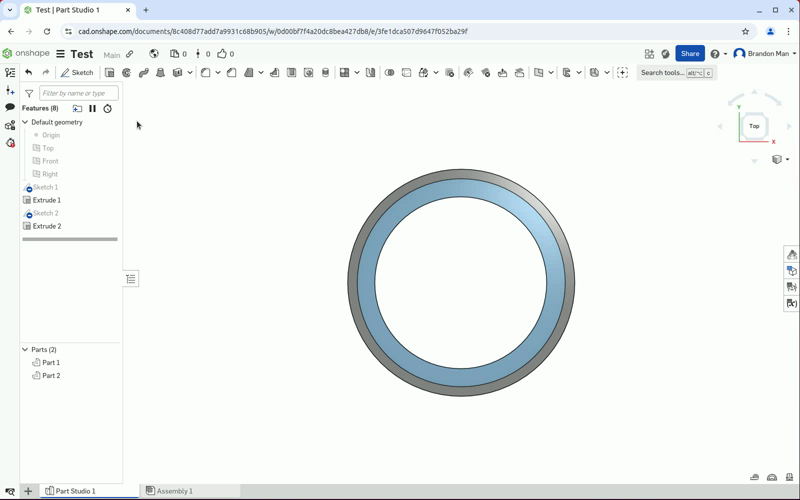
key(shift+h)
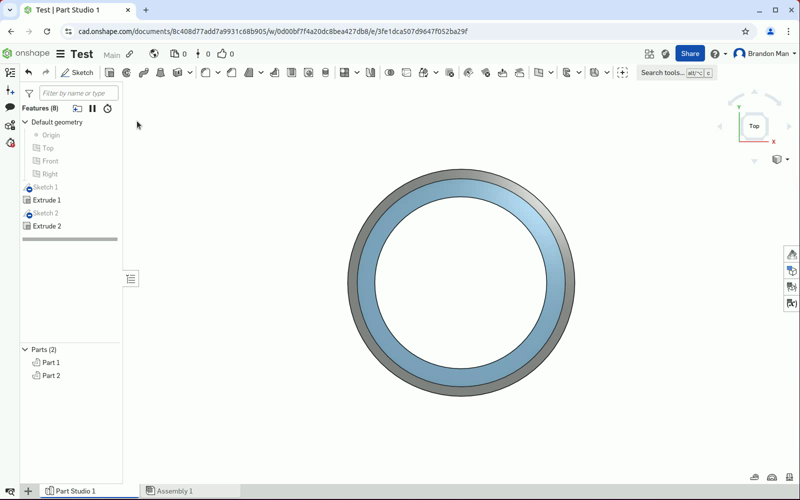
key(shift+h)
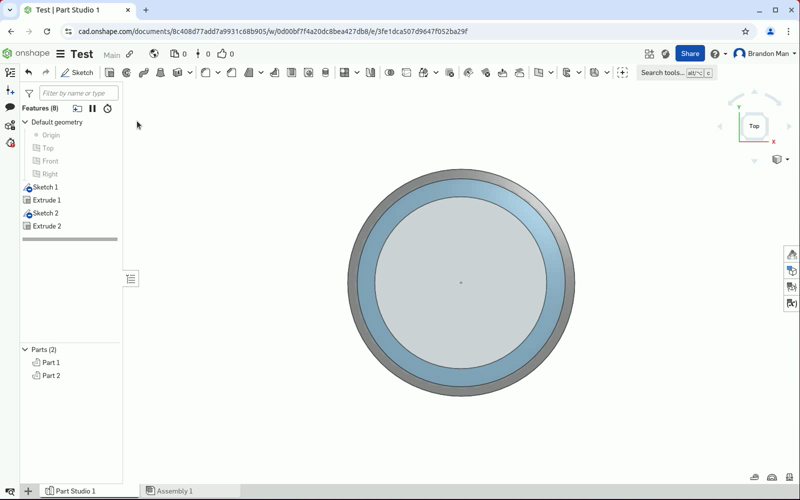
key(shift+7)
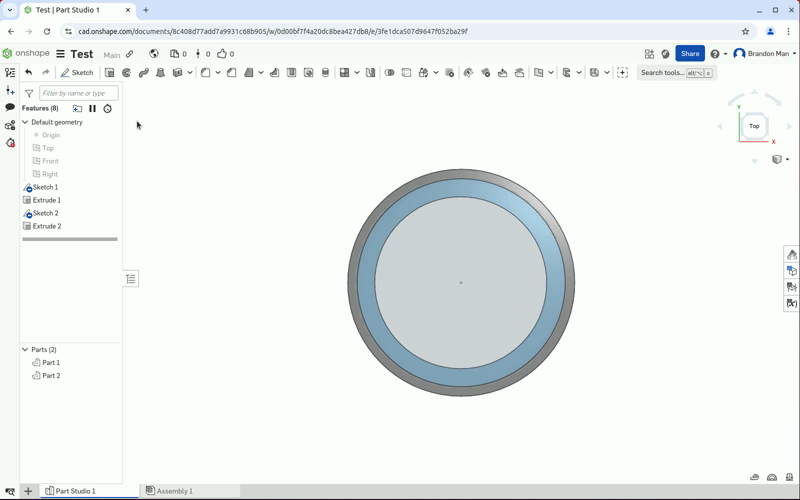
key(up, 3)
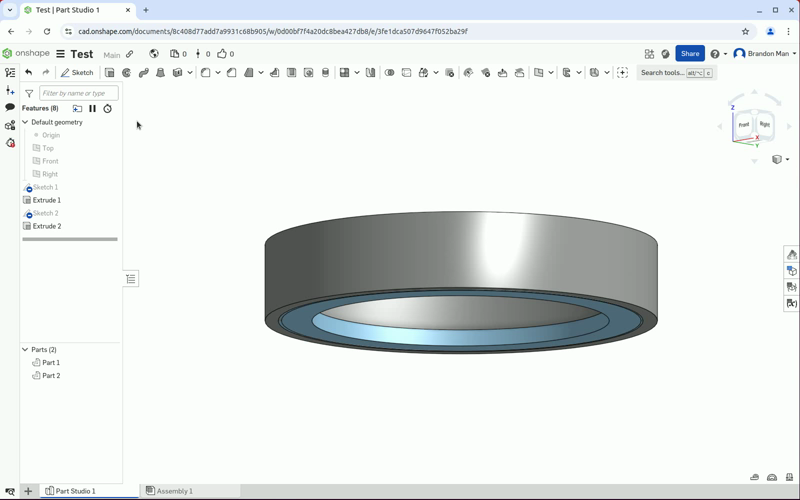
key(left, 3)
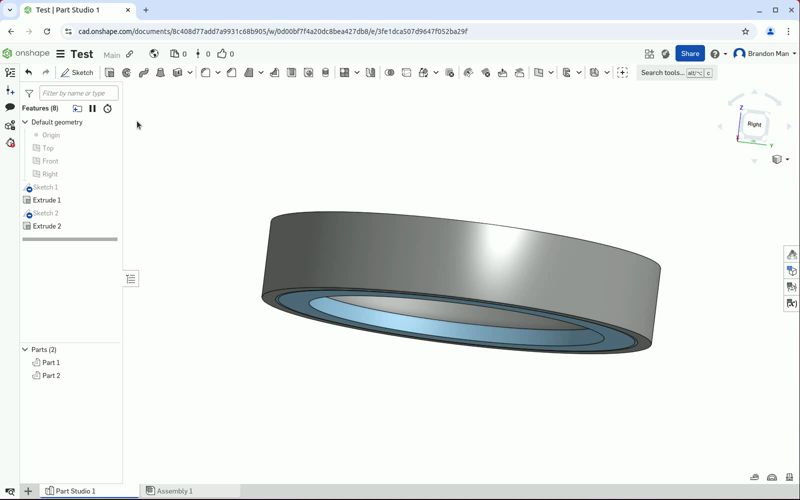
key(right, 3)
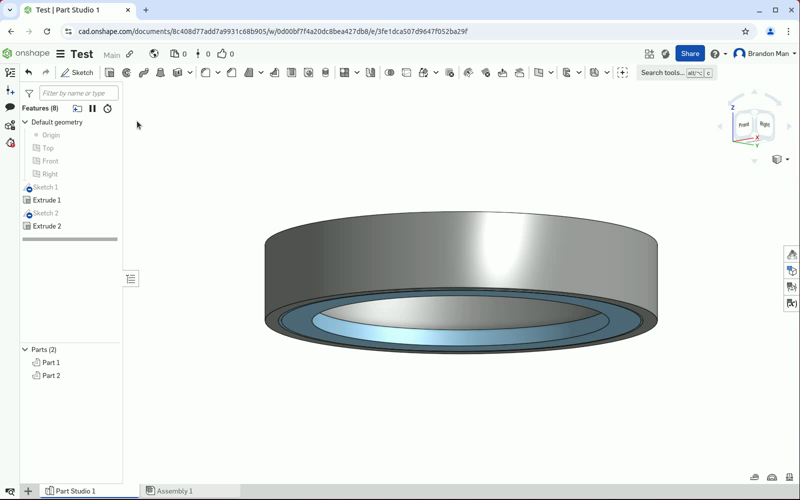
key(down, 3)
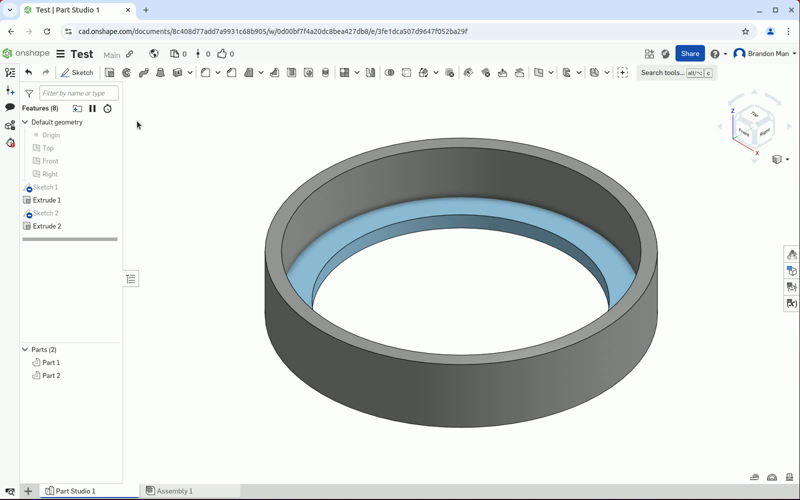
mouse_move(73, 189)
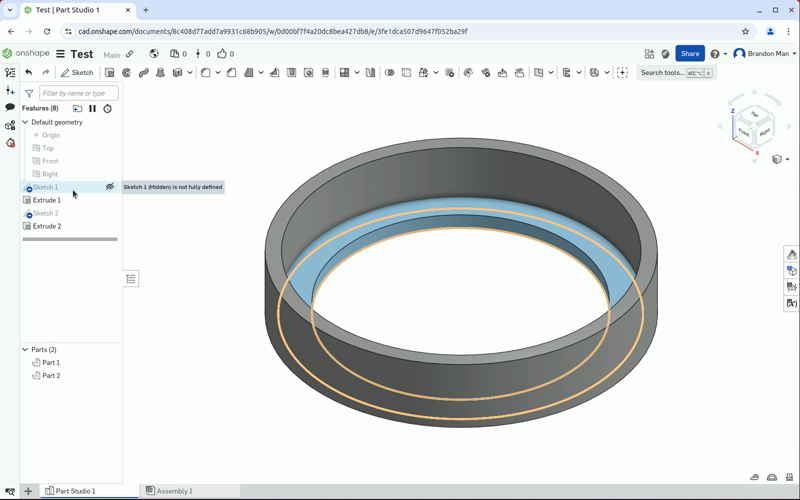
click(73, 189)